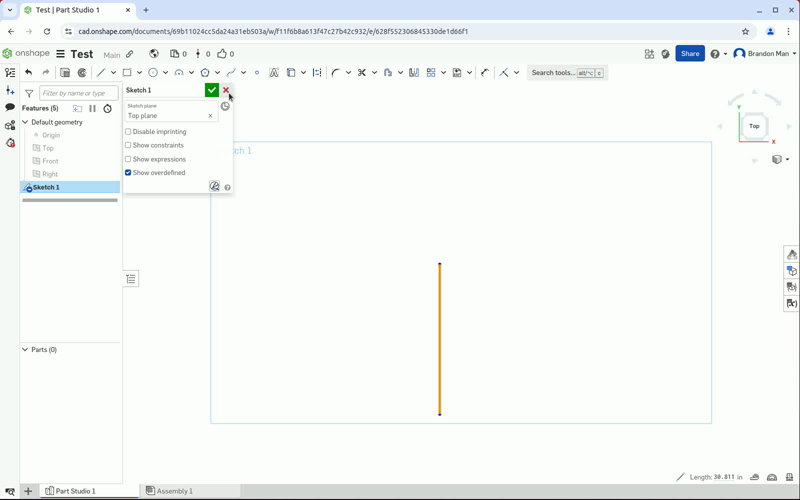
key(shift+h)
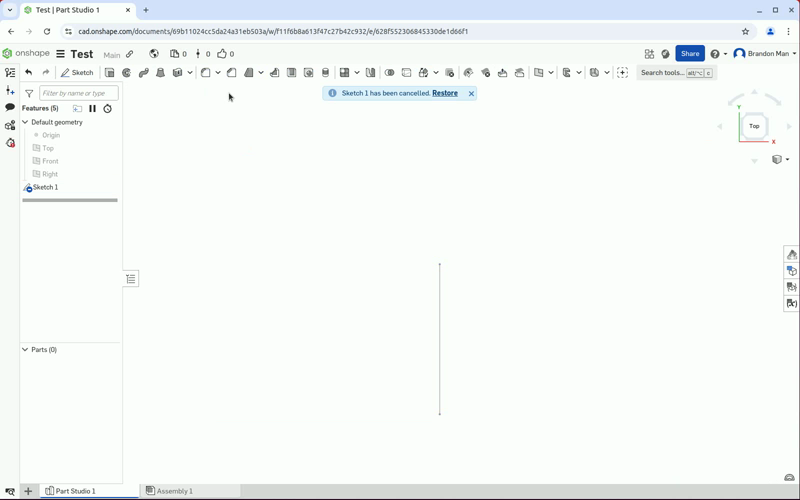
key(shift+s)
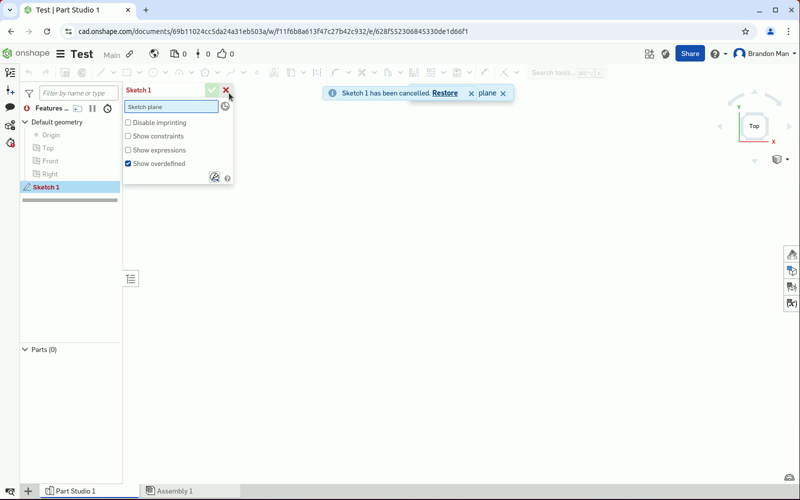
mouse_move(73, 150)
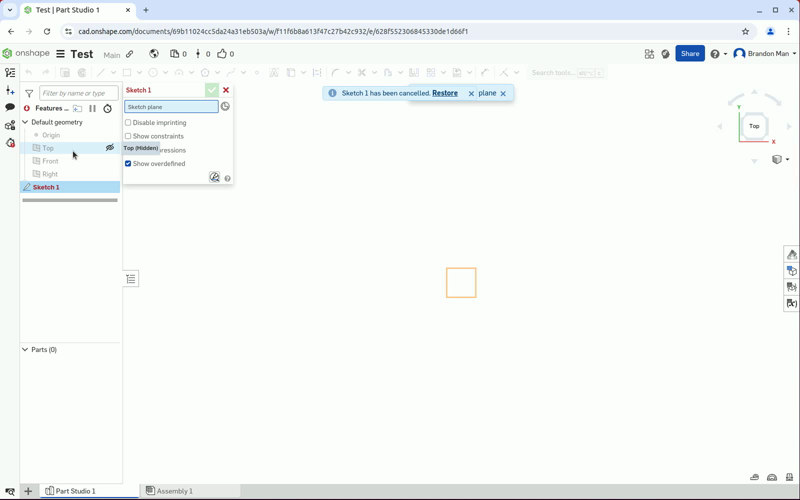
click(73, 150)
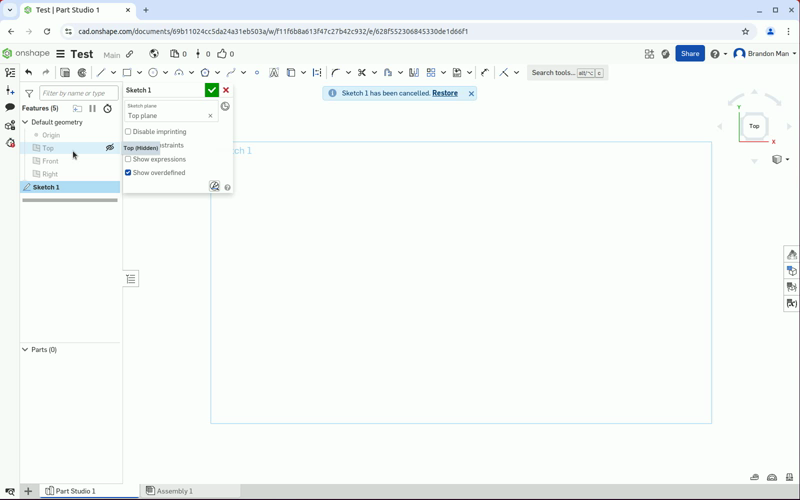
mouse_move(73, 352)
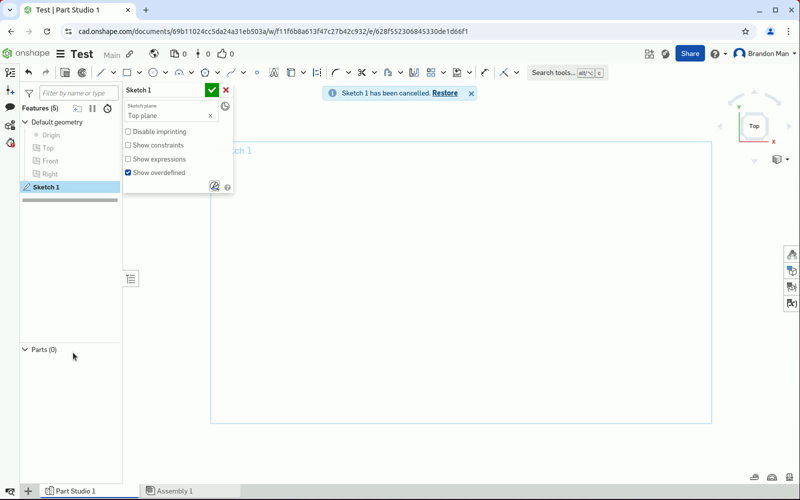
key(y)
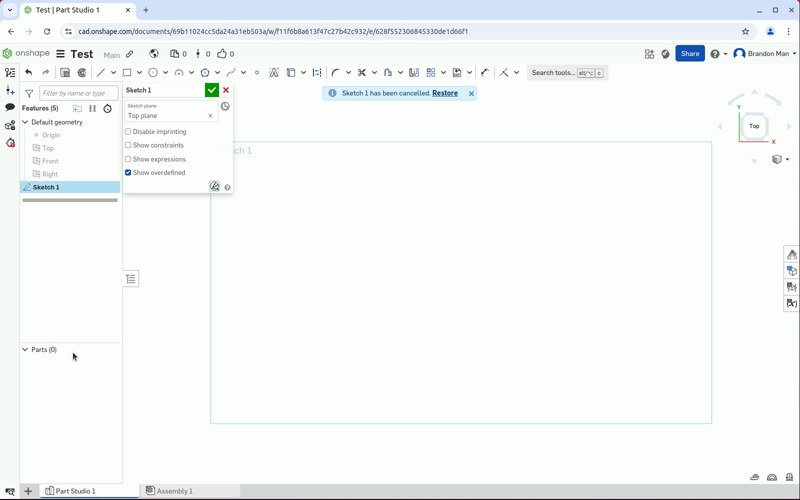
key(c)
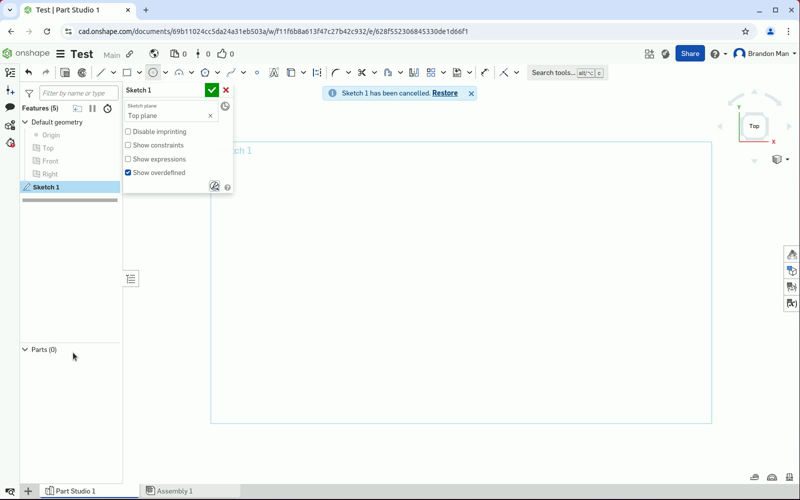
key_down(shift)
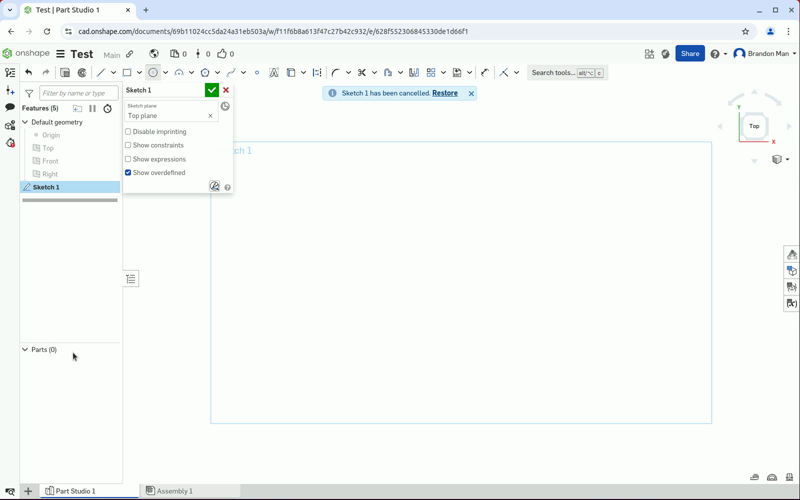
mouse_move(460, 282)
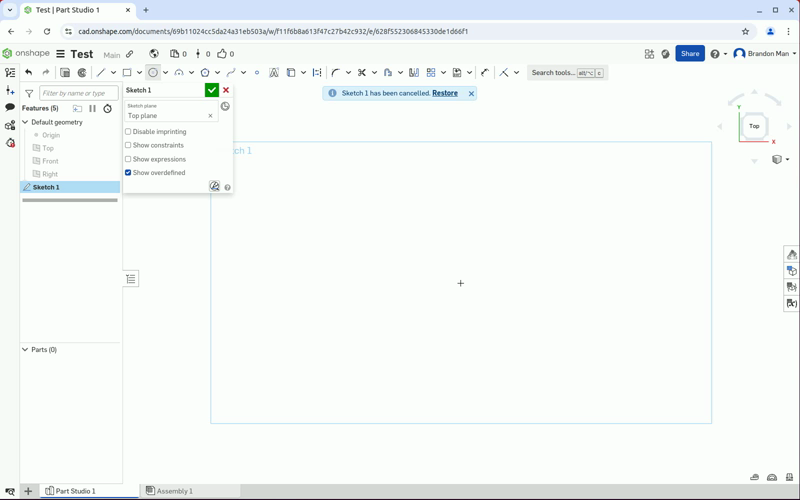
click(460, 282)
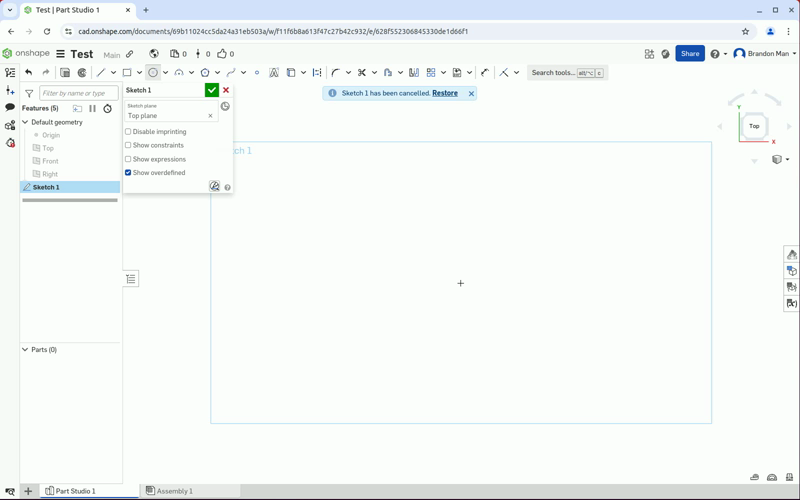
key_up(shift)
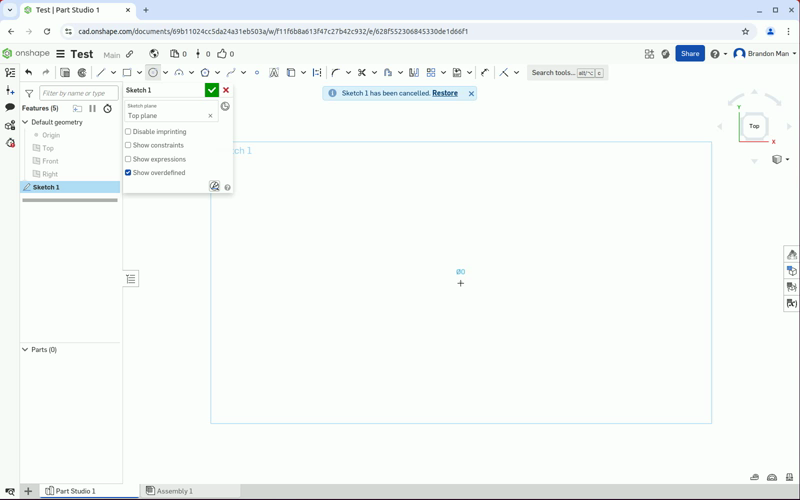
mouse_move(533, 282)
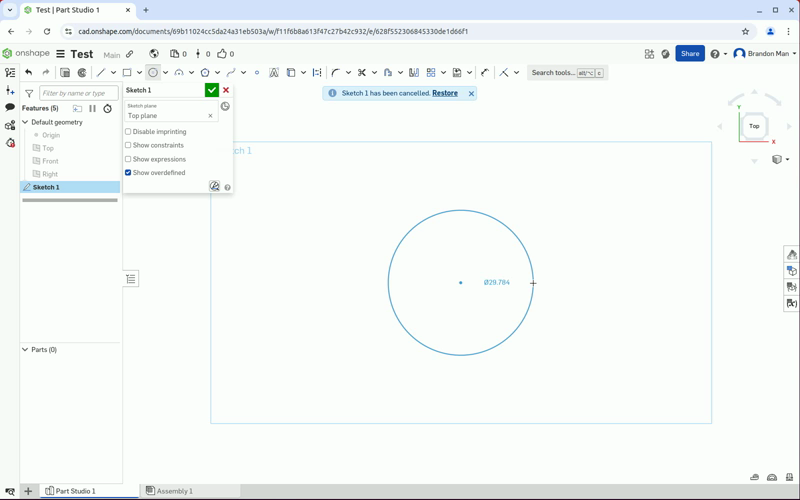
click(533, 282)
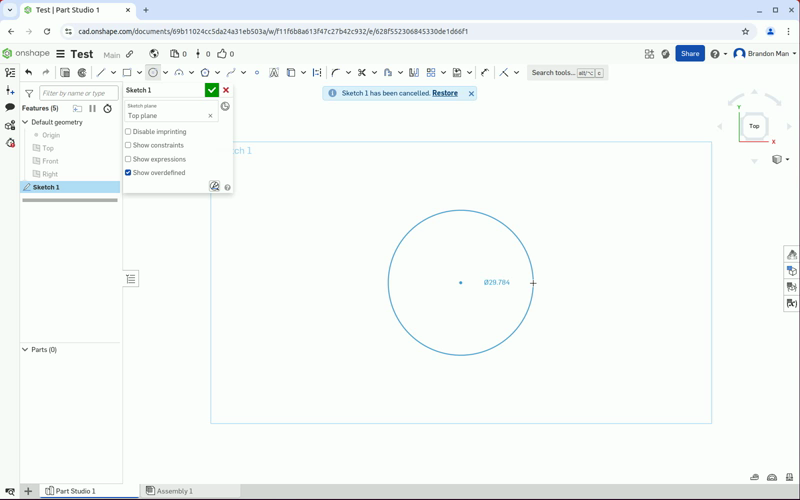
key(esc)
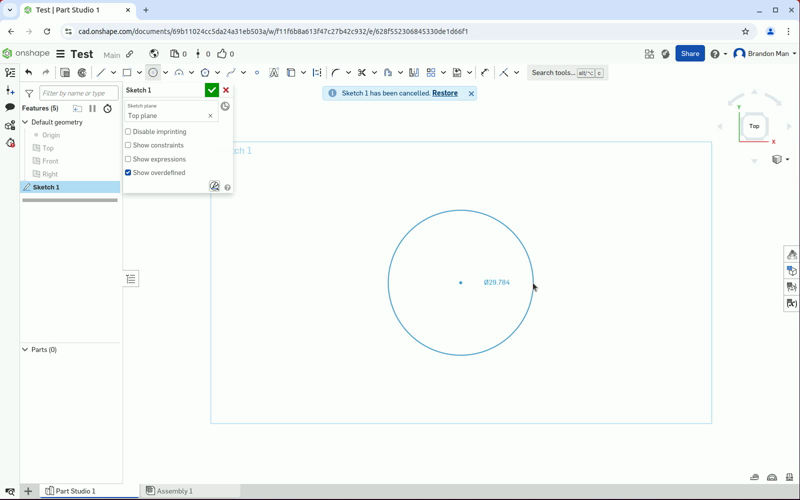
mouse_move(462, 224)
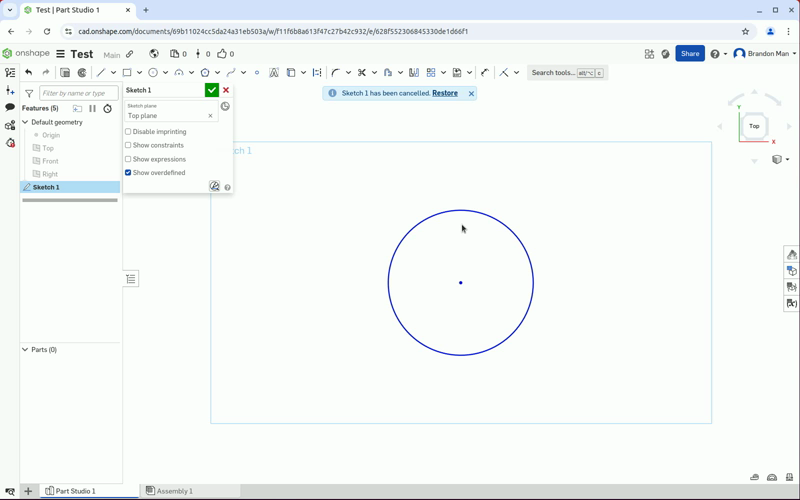
click(462, 224)
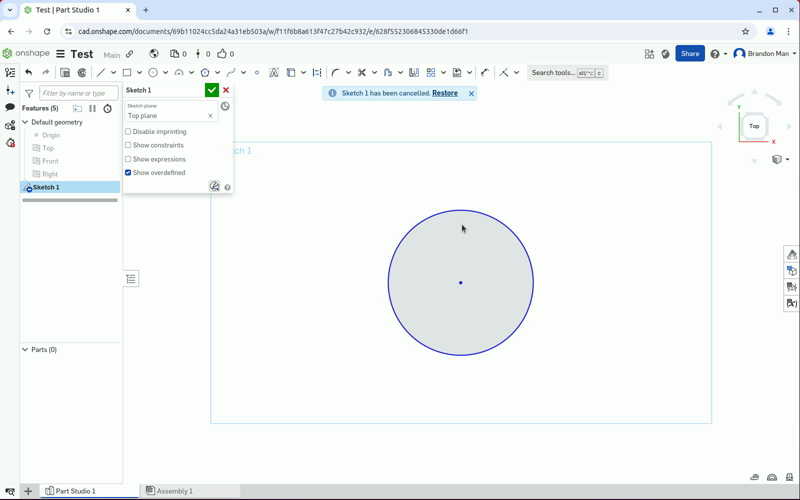
mouse_move(73, 352)
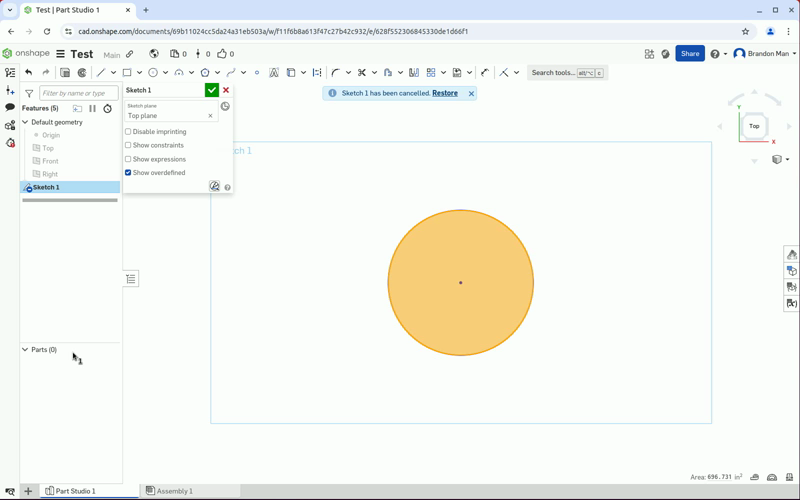
key(shift+y)
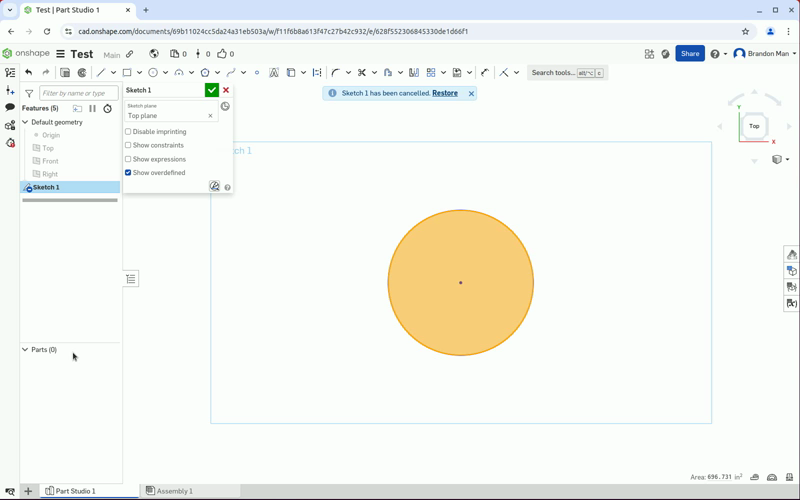
key(shift+e)
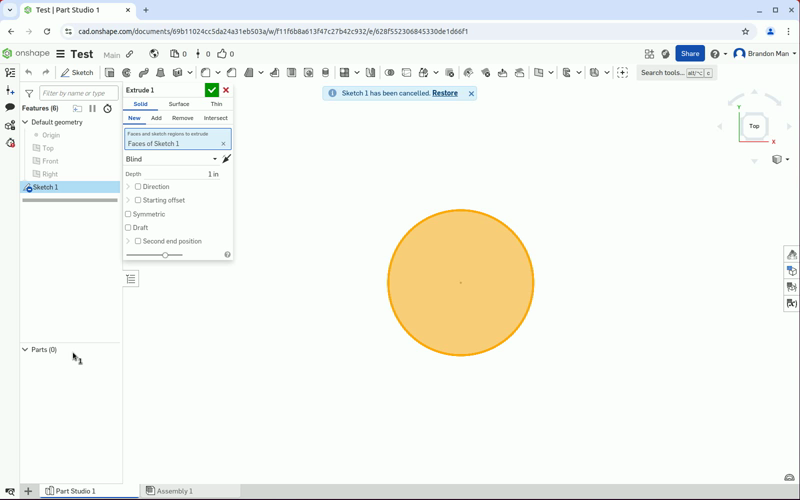
mouse_move(143, 106)
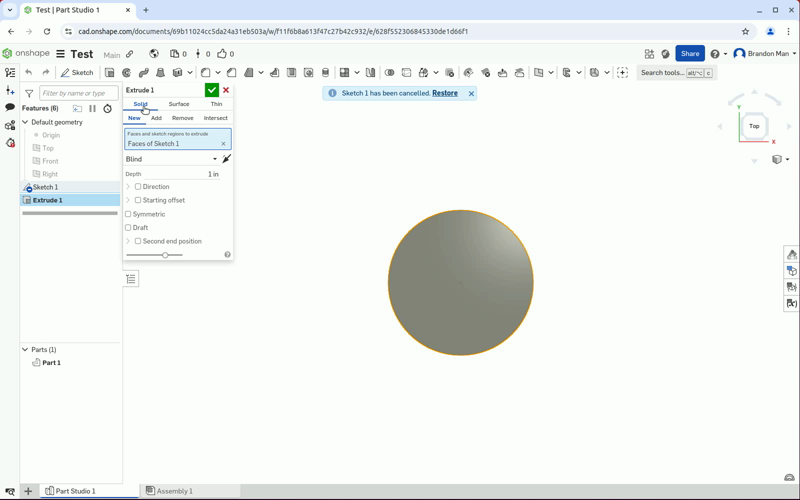
click(143, 106)
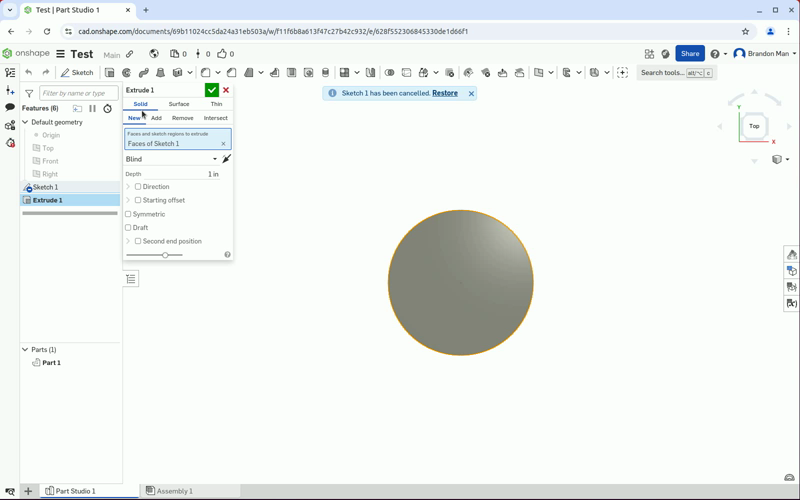
mouse_move(137, 120)
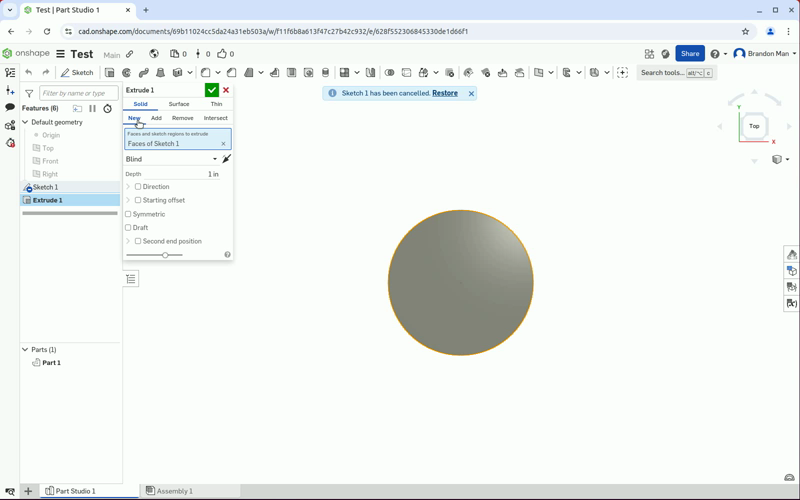
click(137, 120)
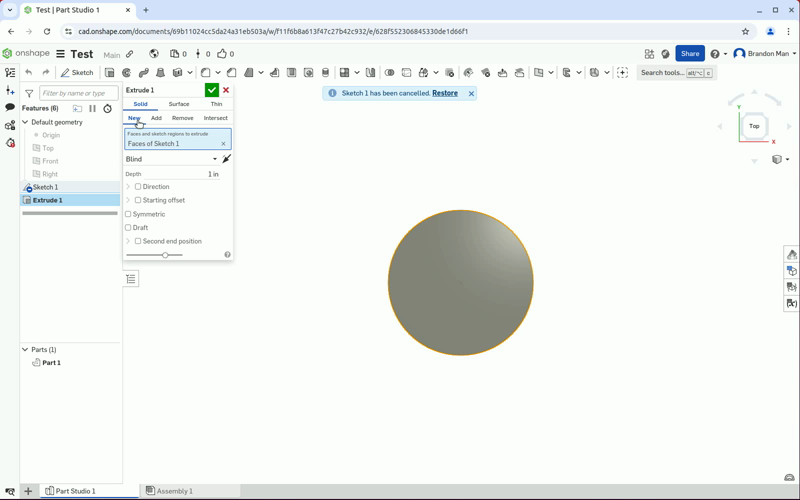
key(tab, 4)
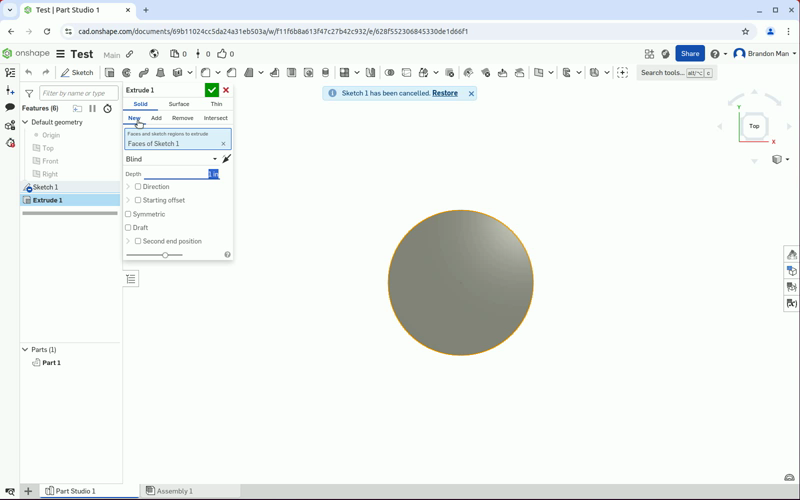
text(8.184)
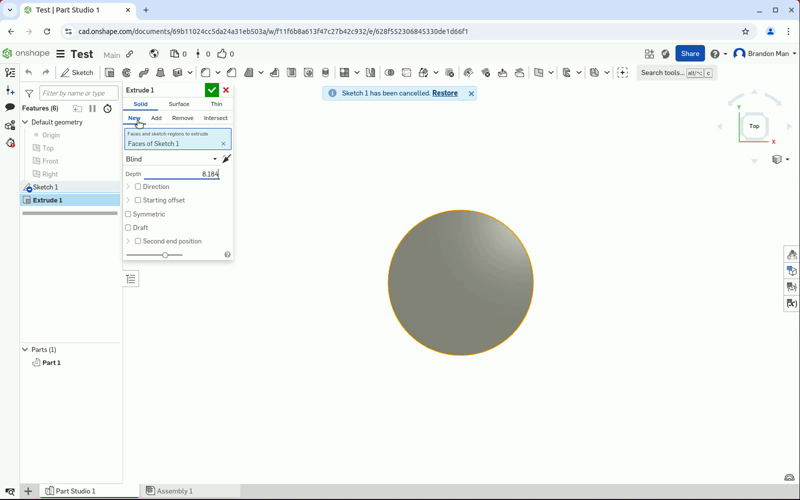
key(enter)
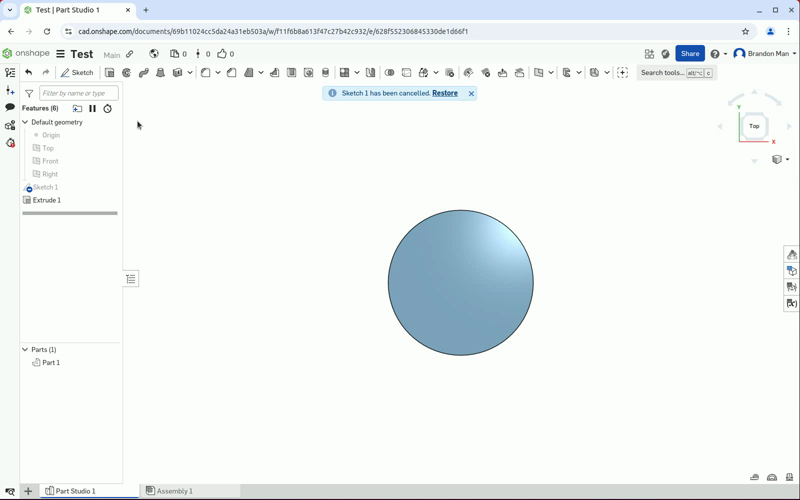
key(shift+h)
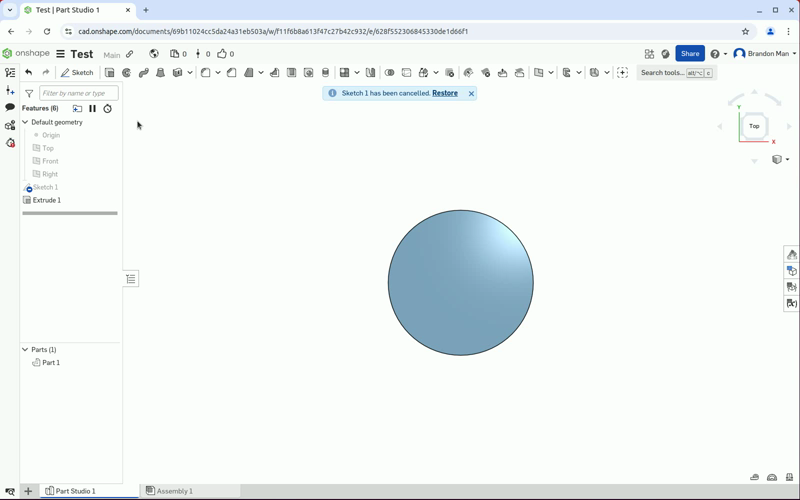
key(shift+h)
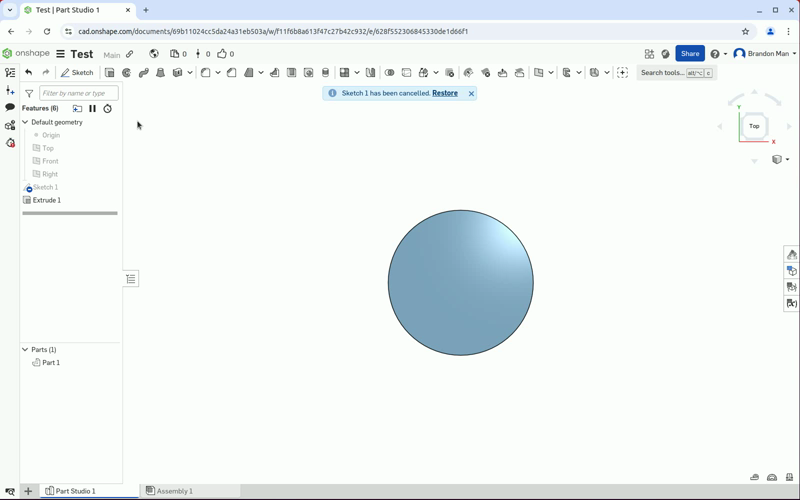
mouse_move(73, 189)
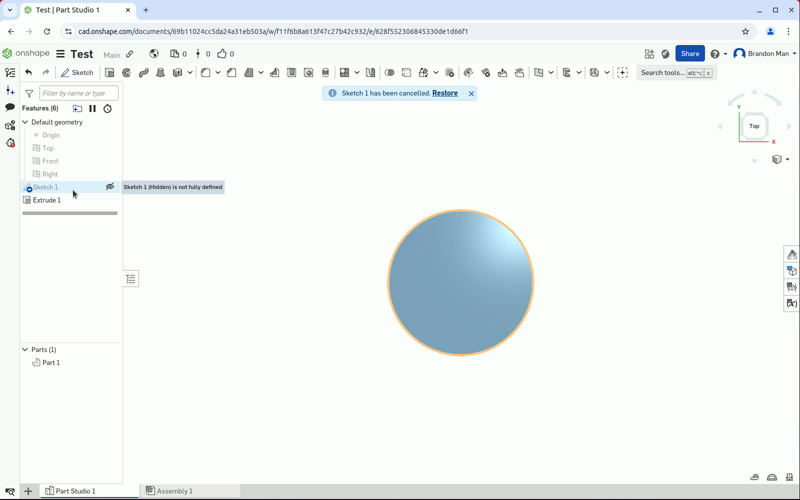
click(73, 189)
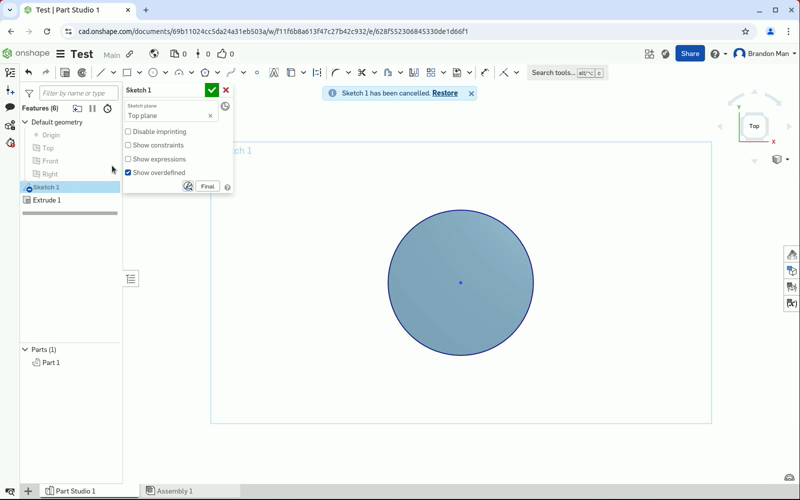
mouse_move(229, 92)
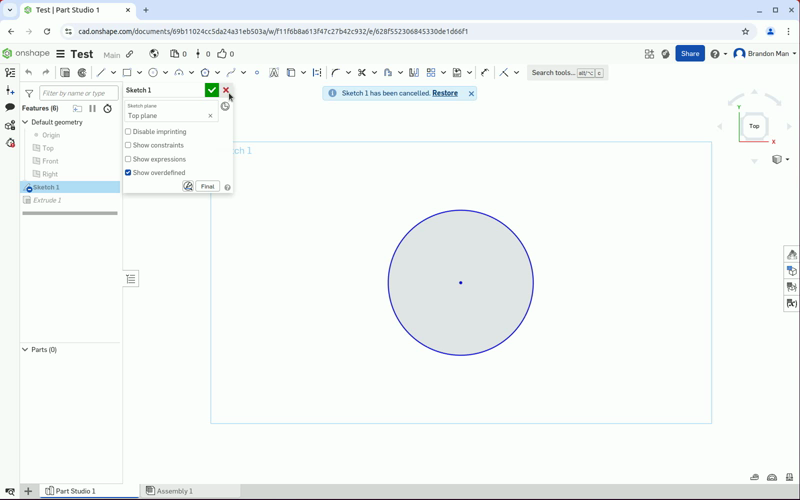
click(229, 92)
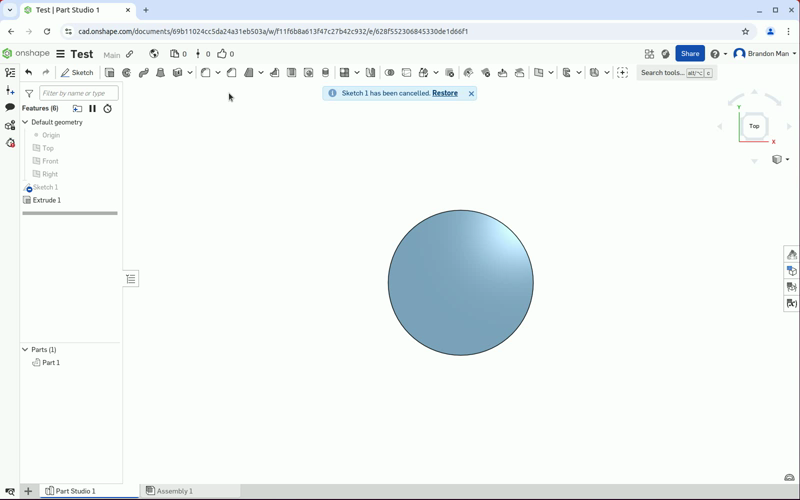
mouse_move(541, 75)
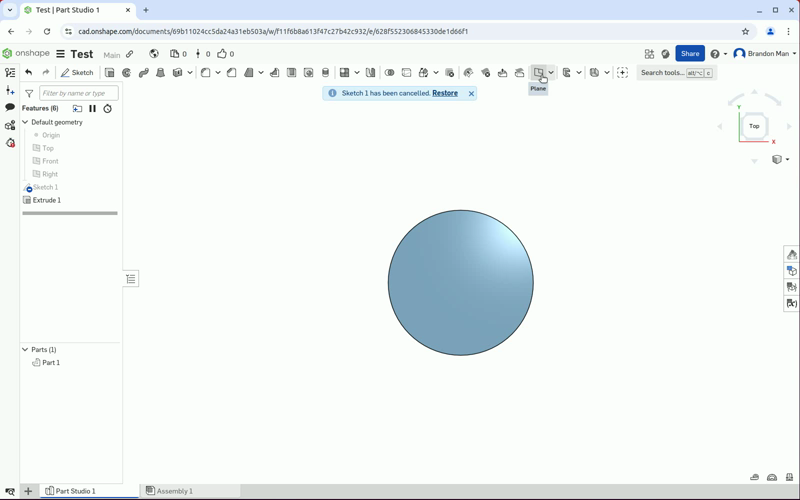
click(541, 75)
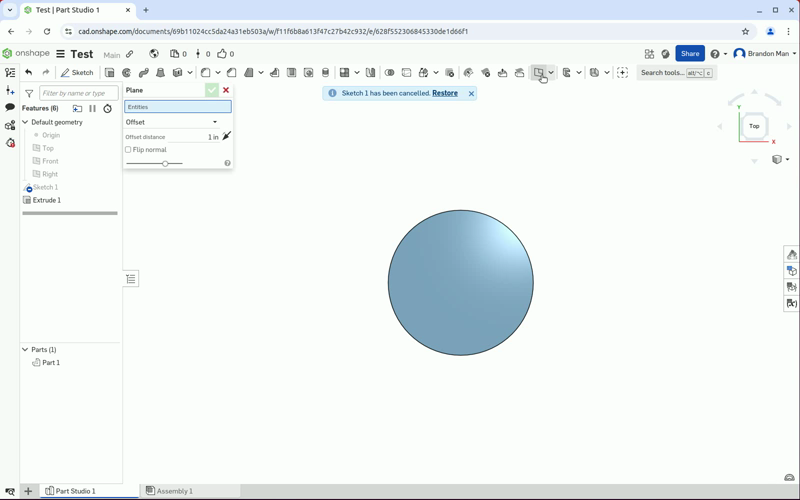
mouse_move(73, 150)
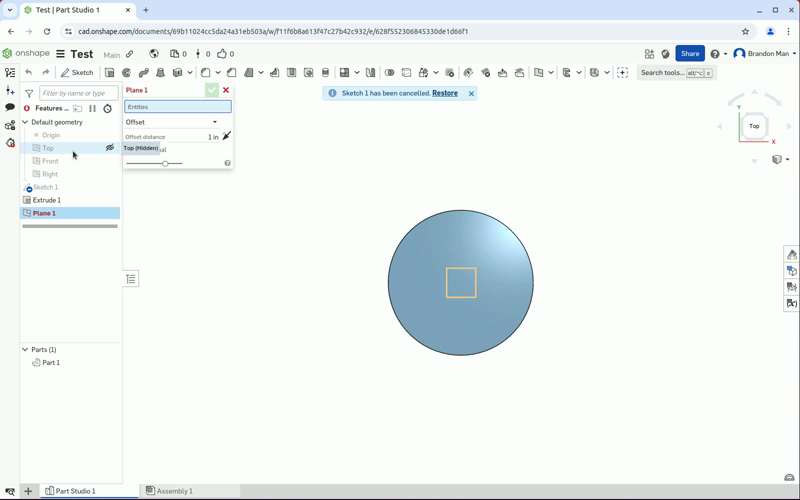
click(73, 150)
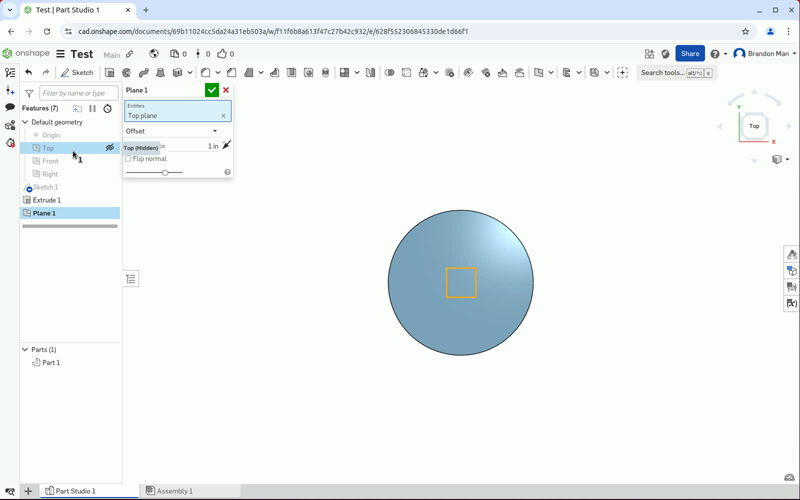
key(tab, 2)
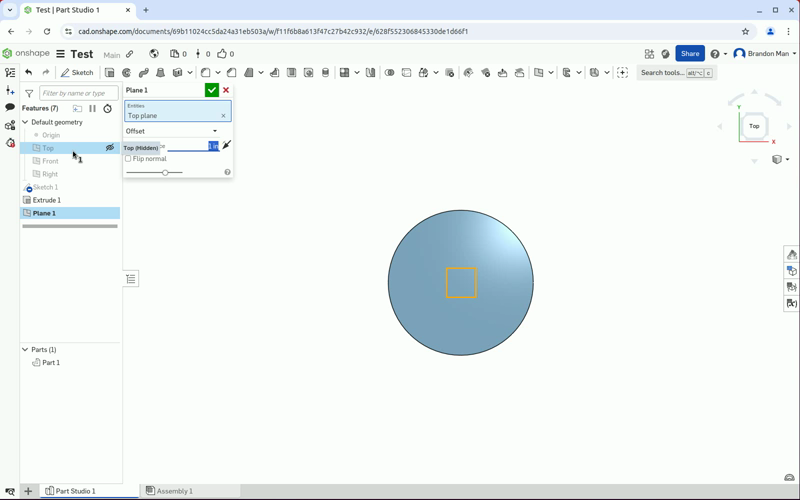
text(8.196)
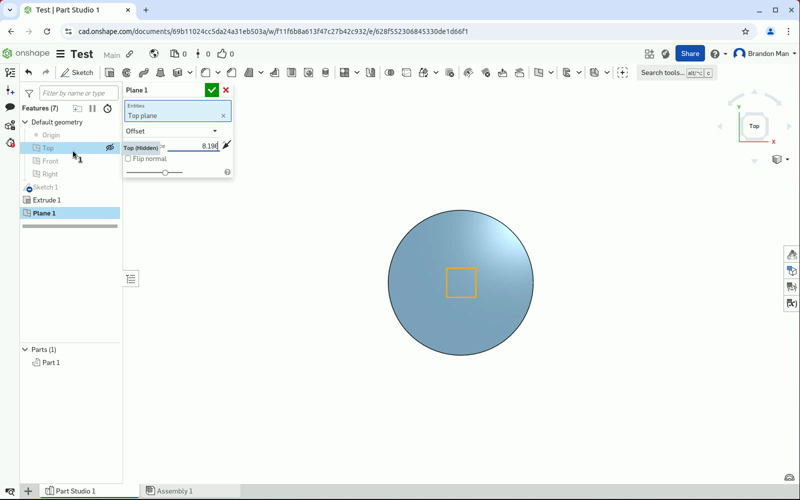
key(enter, 2)
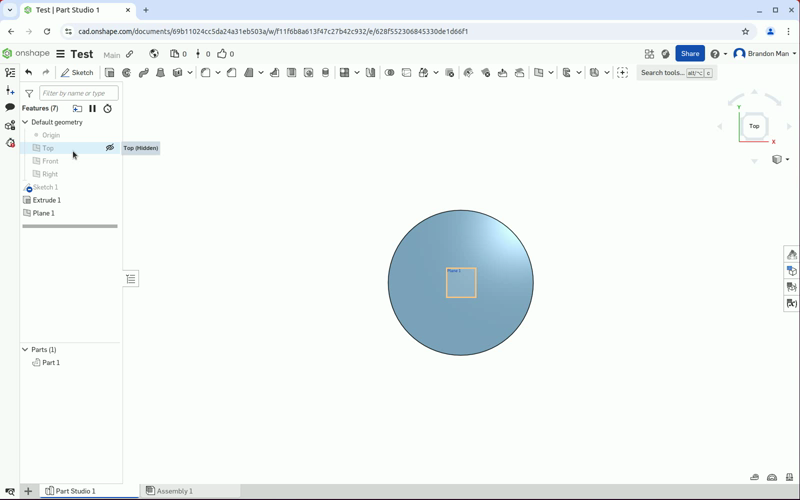
key(shift+s)
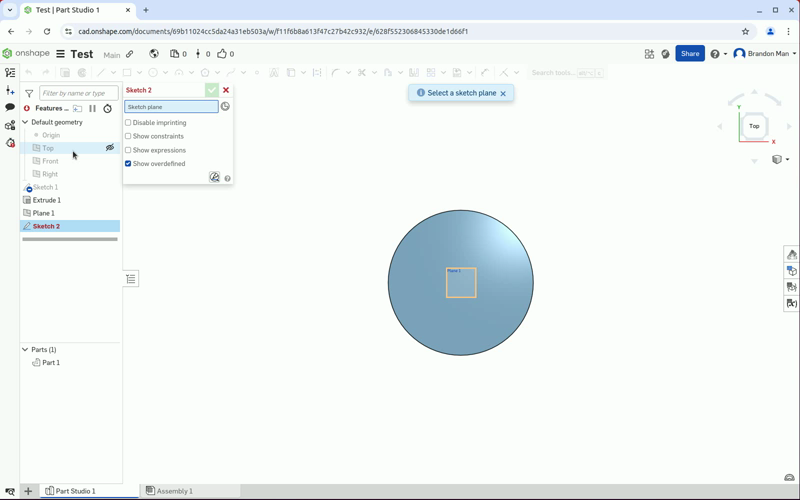
mouse_move(73, 215)
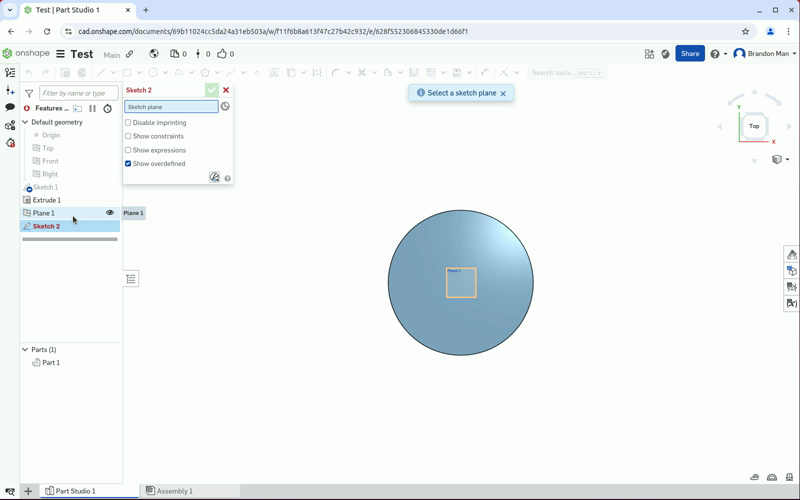
click(73, 215)
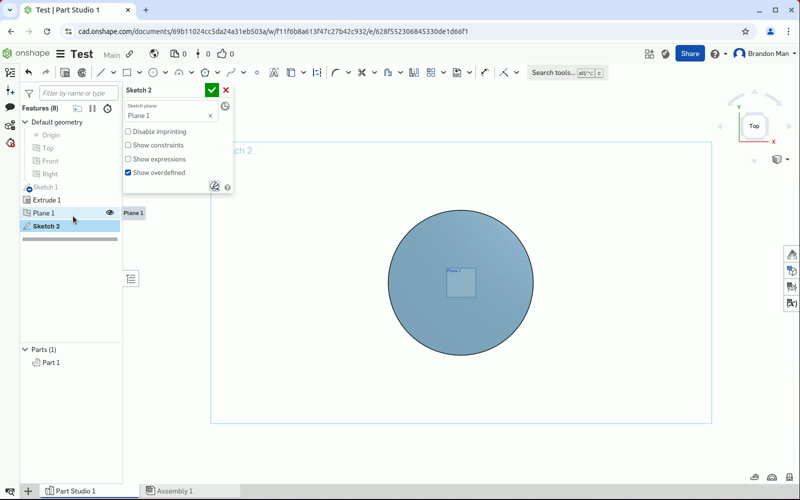
mouse_move(73, 352)
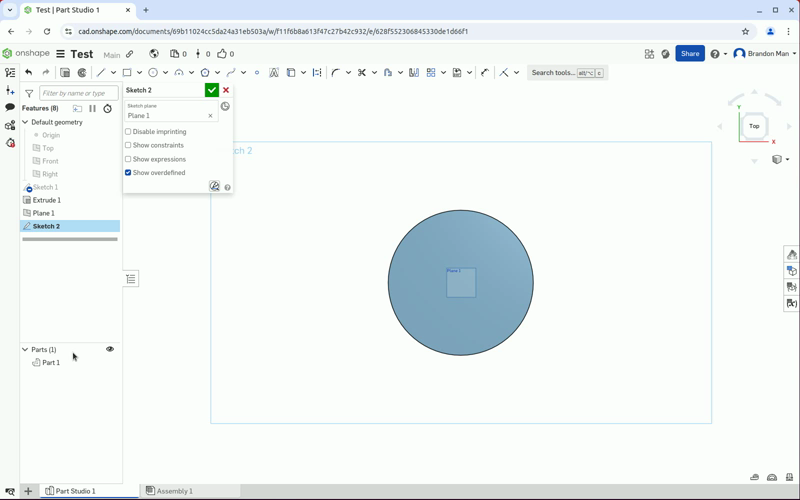
key(y)
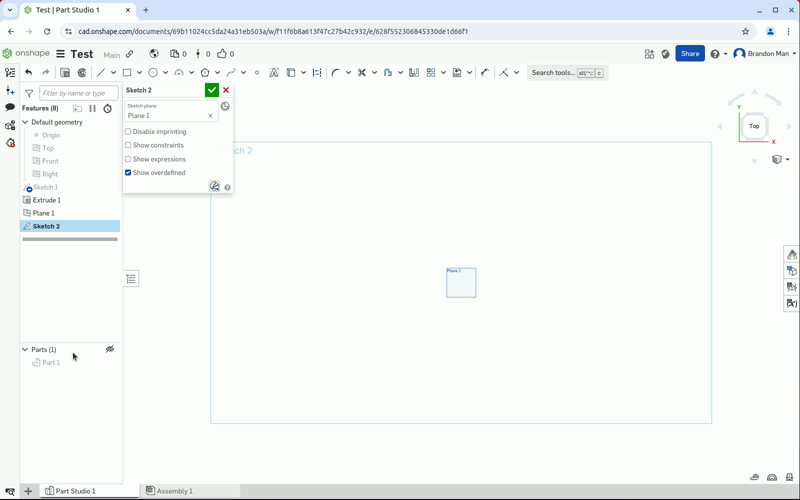
key(c)
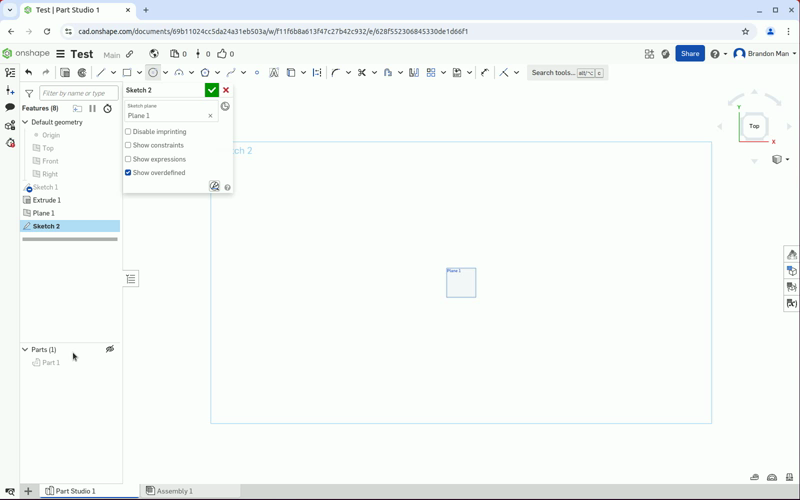
key_down(shift)
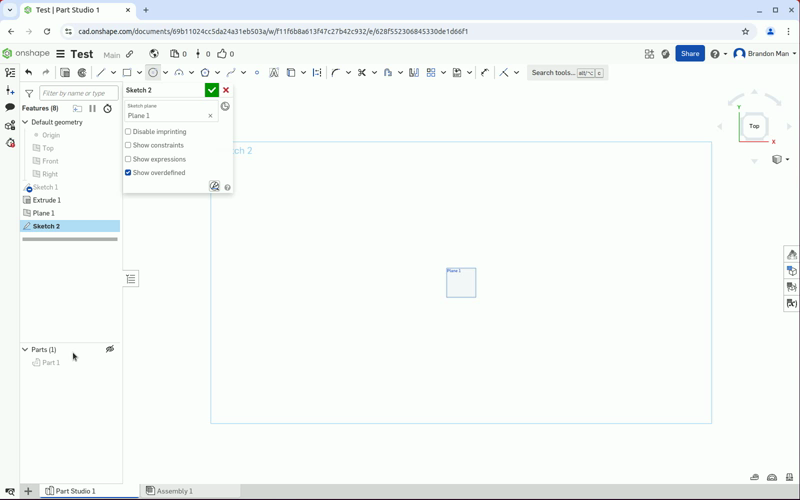
mouse_move(460, 282)
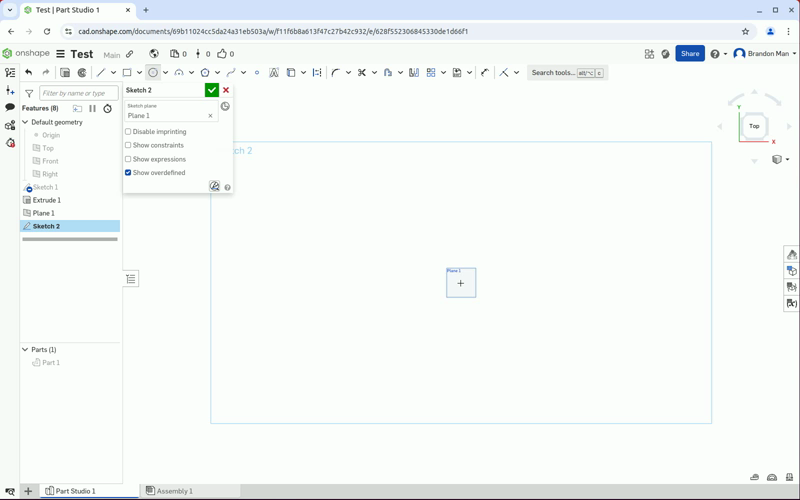
click(460, 282)
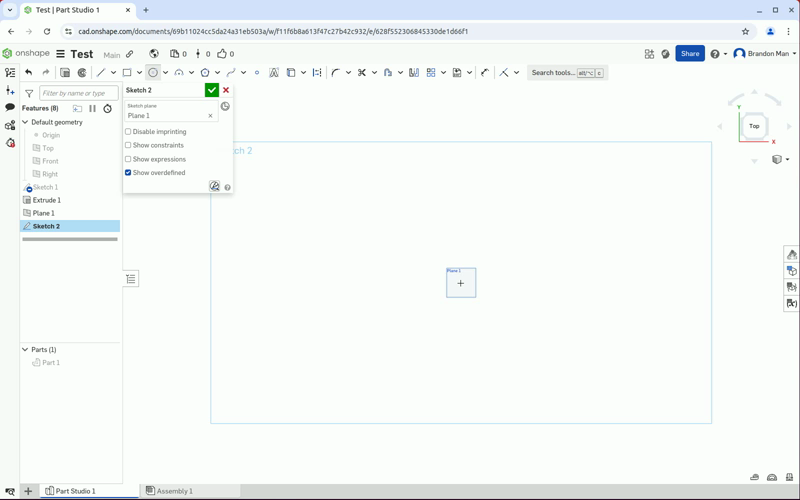
key_up(shift)
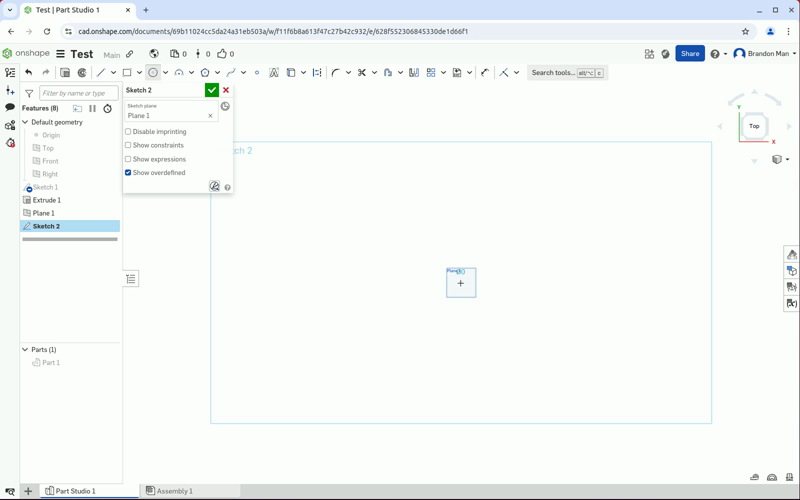
mouse_move(511, 282)
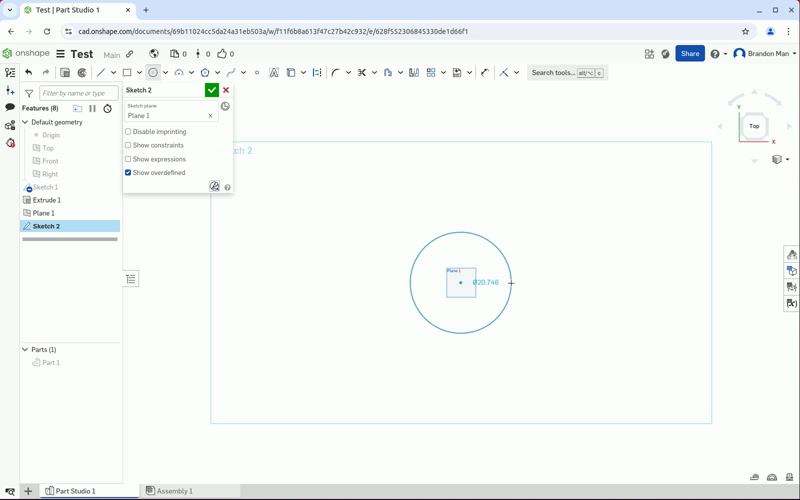
click(511, 282)
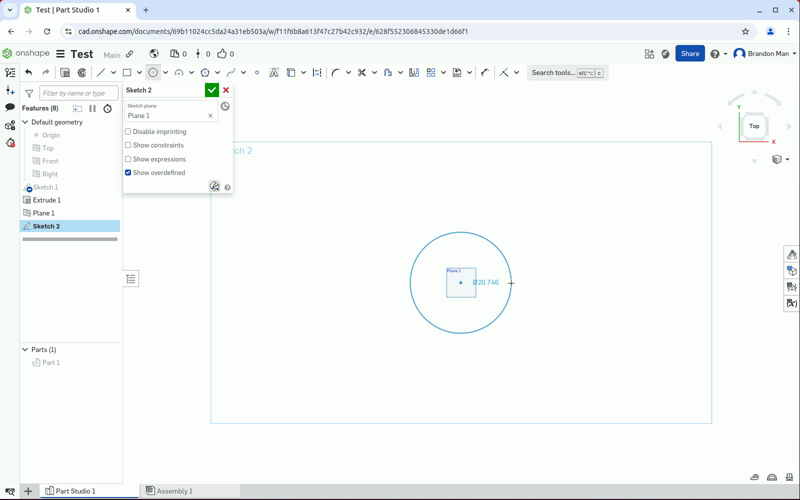
key(esc)
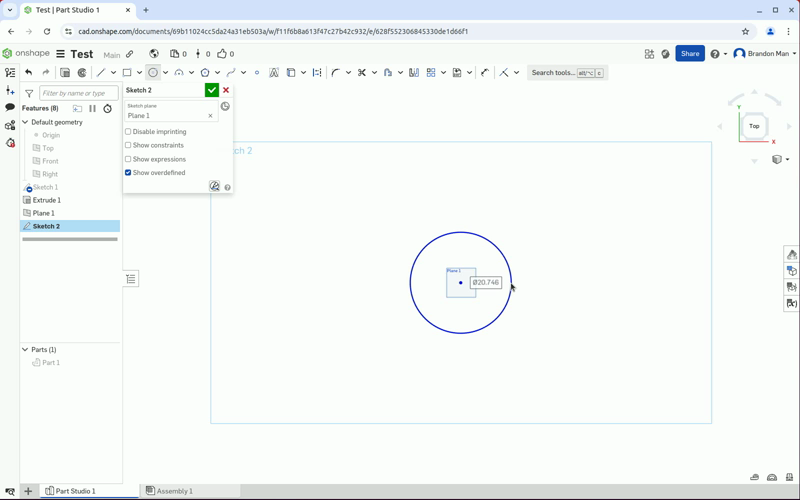
mouse_move(429, 275)
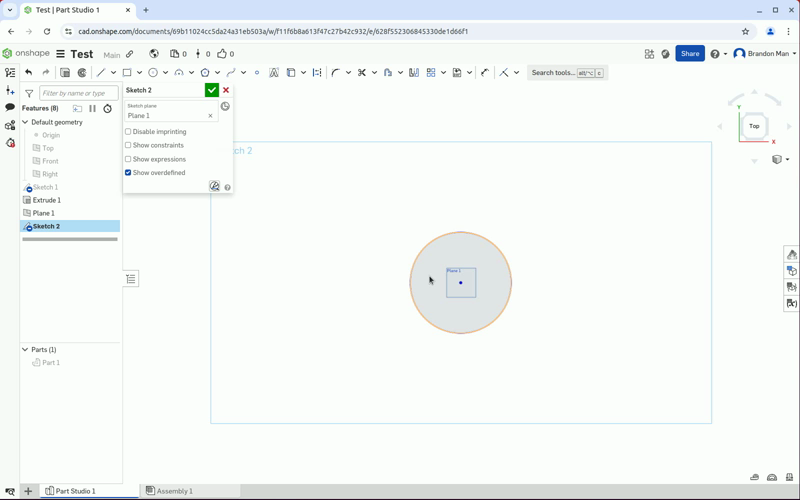
click(429, 275)
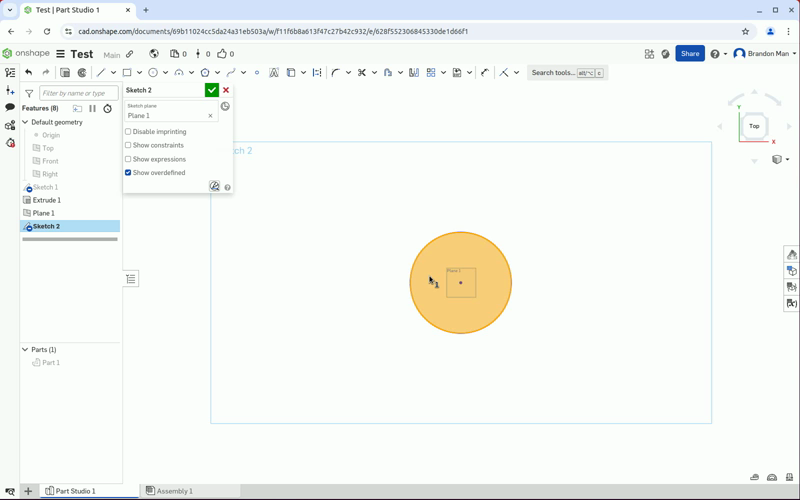
mouse_move(73, 352)
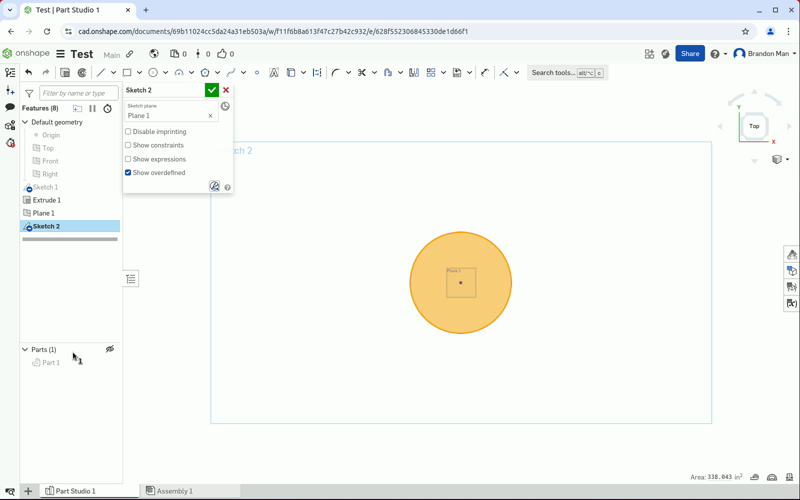
key(shift+y)
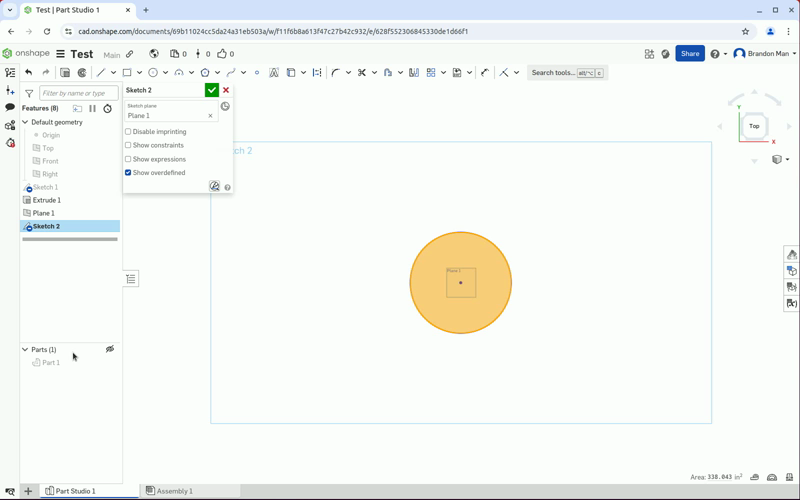
key(shift+e)
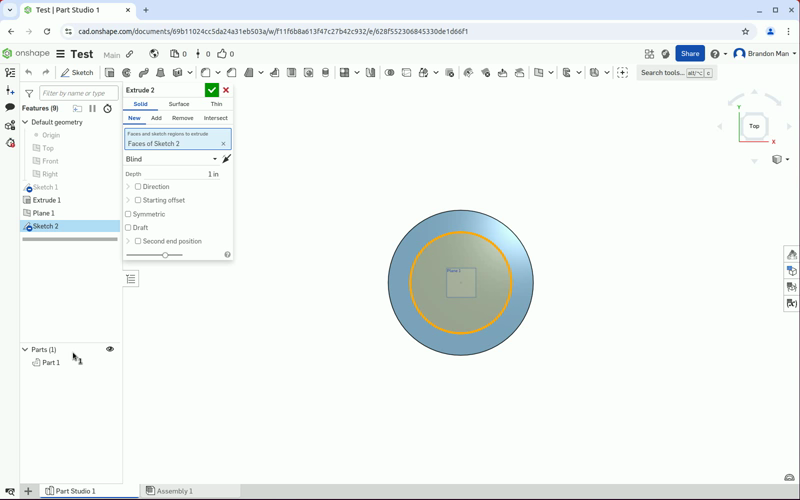
mouse_move(143, 106)
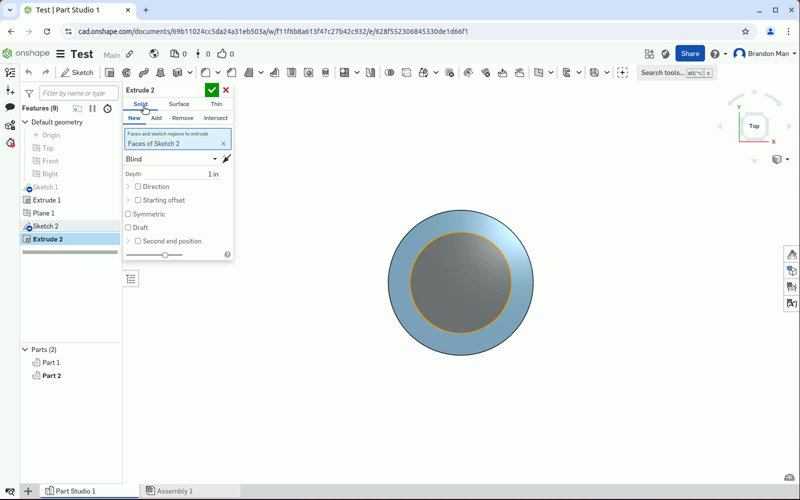
click(143, 106)
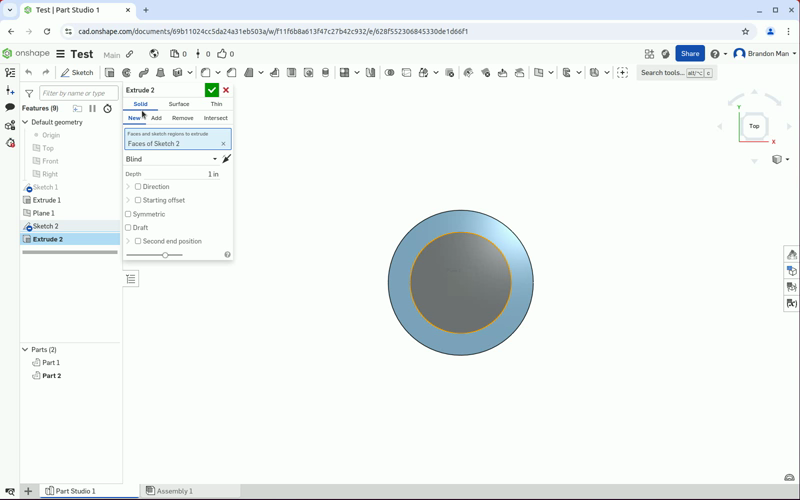
mouse_move(137, 120)
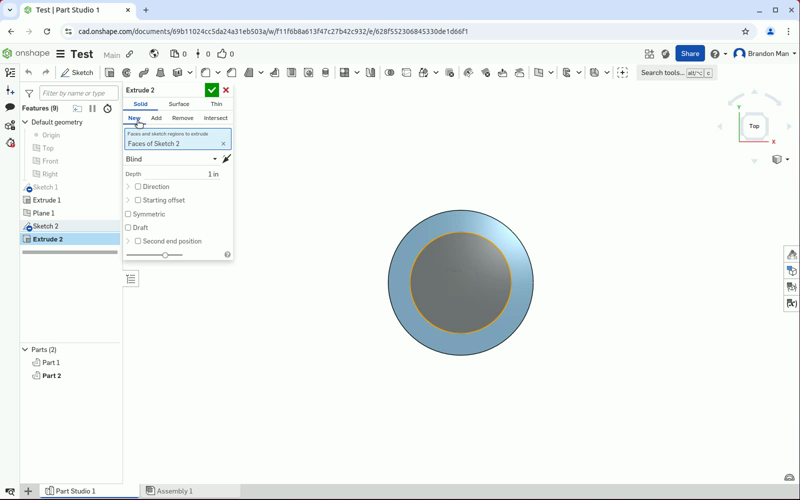
click(137, 120)
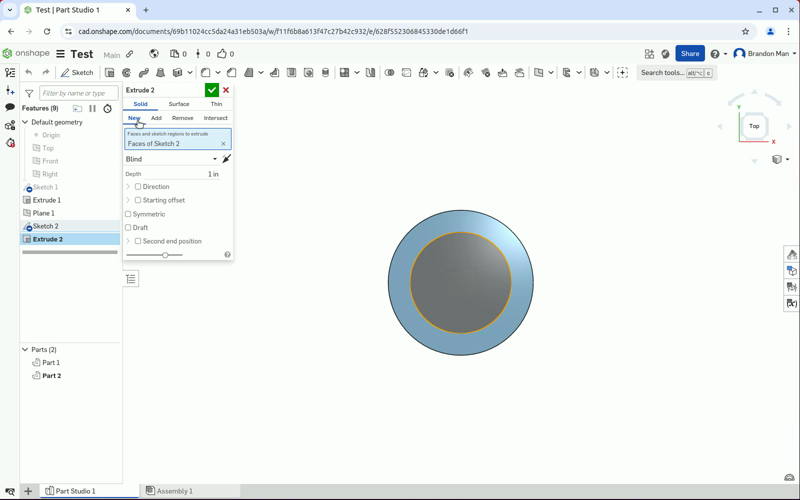
key(tab, 4)
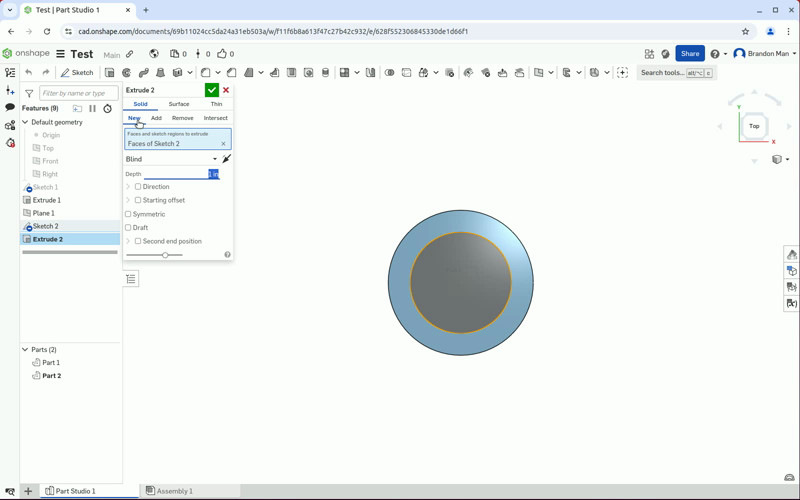
text(11.554)
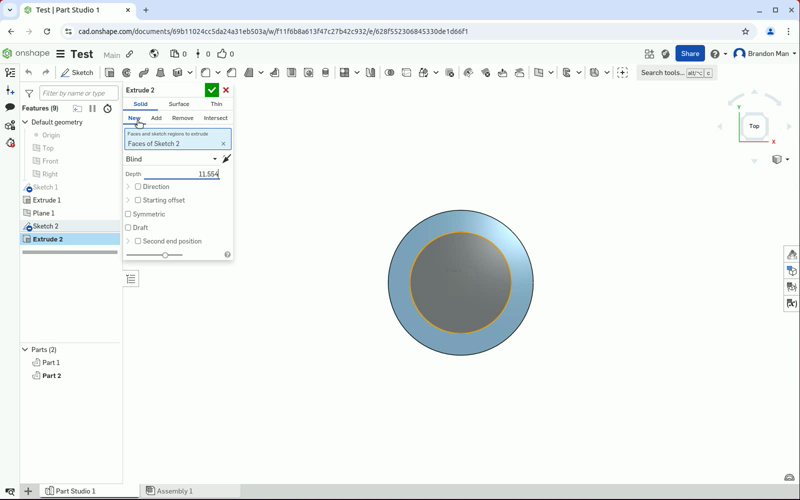
key(enter)
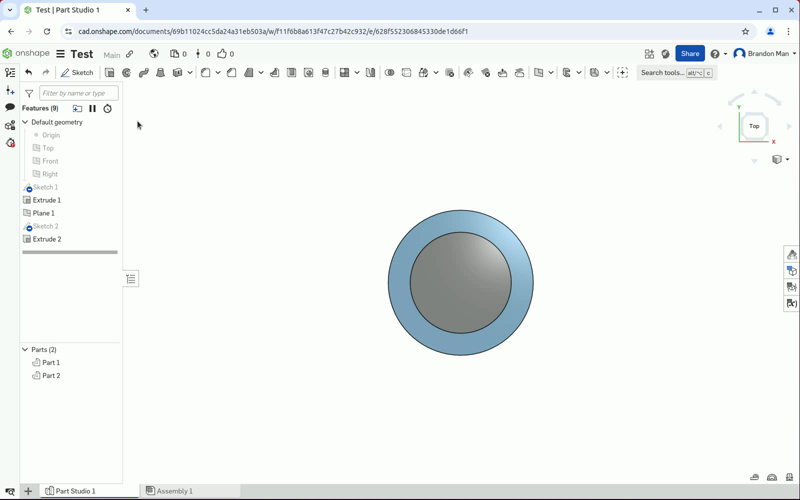
key(shift+h)
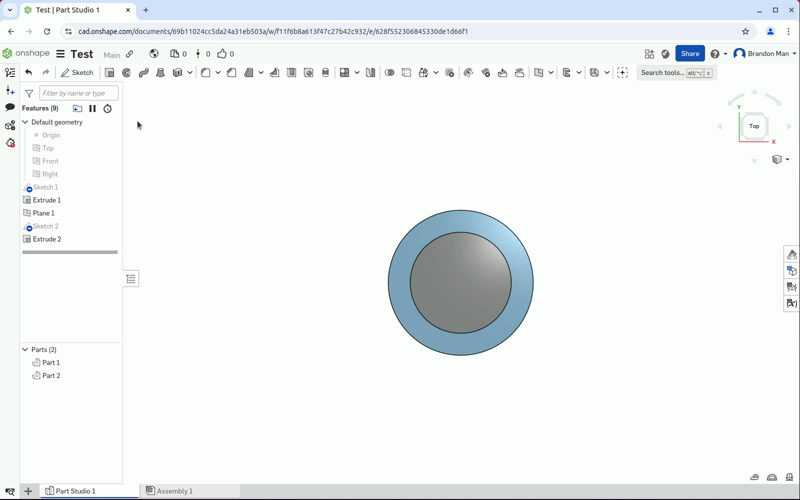
key(shift+h)
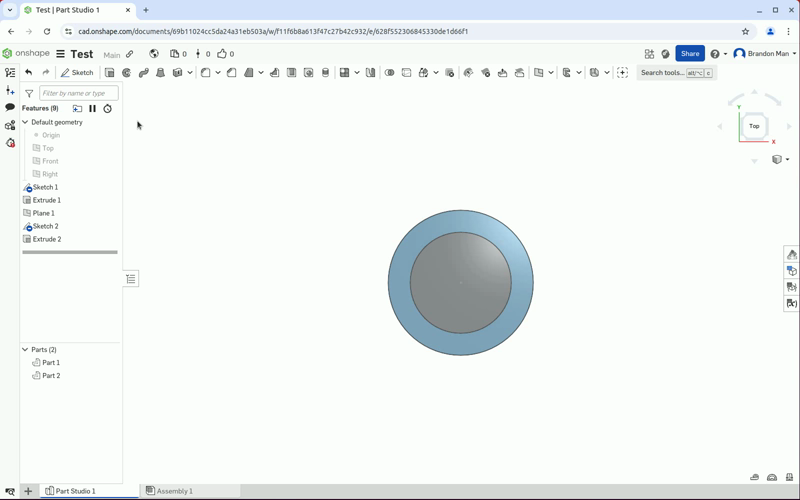
key(shift+7)
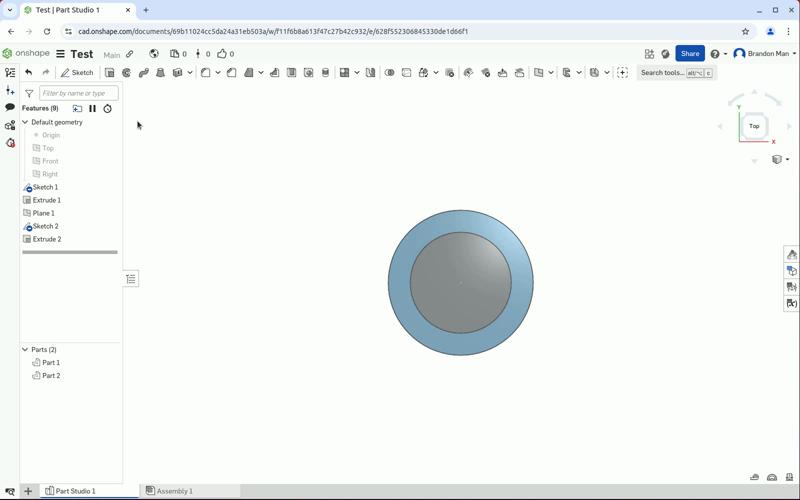
key(up, 3)
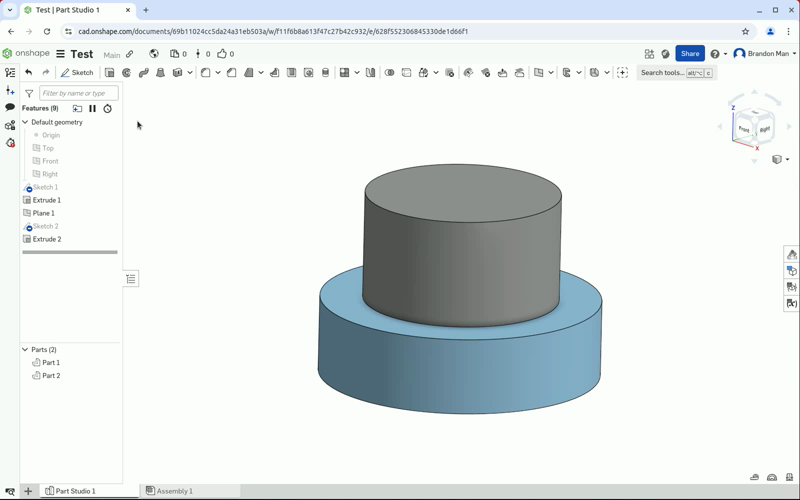
key(left, 3)
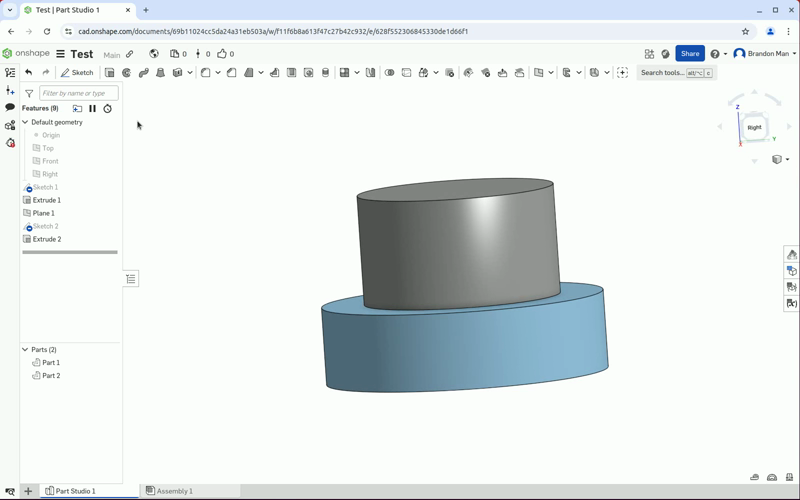
key(right, 3)
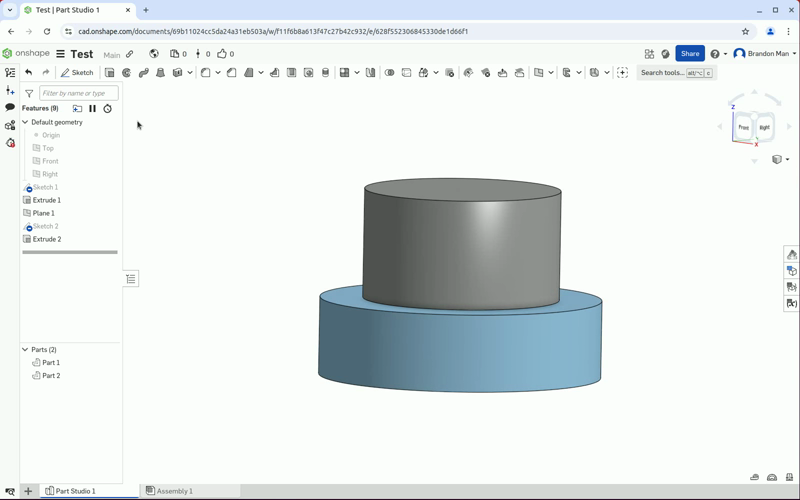
key(down, 3)
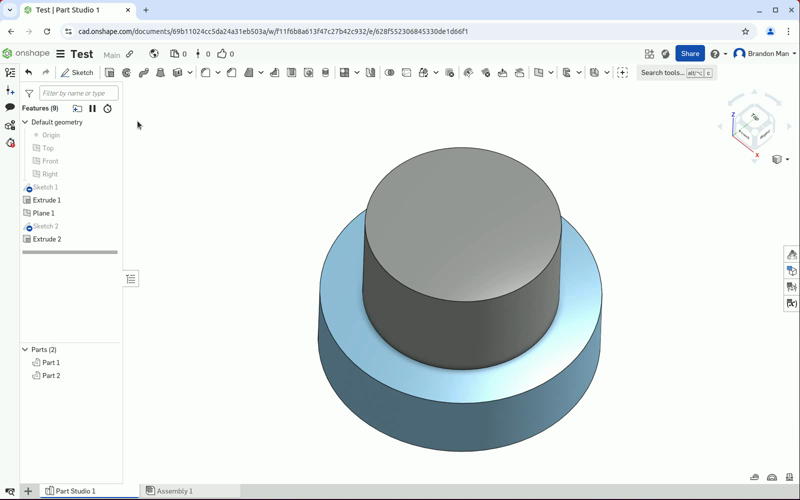
mouse_move(73, 189)
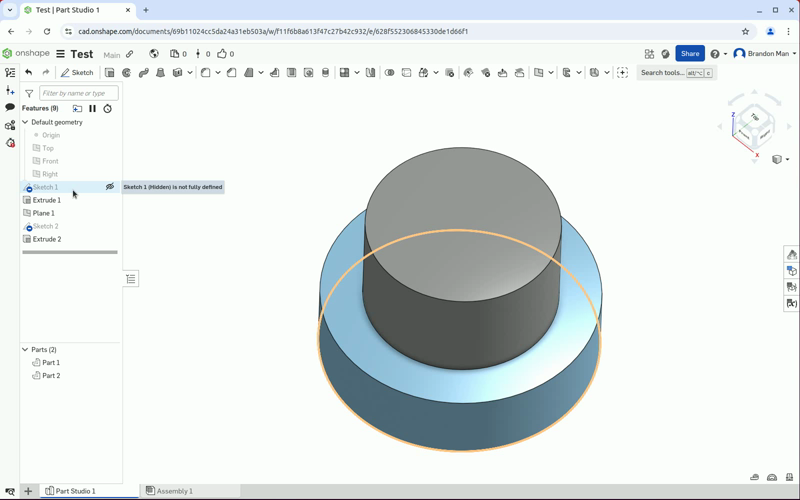
click(73, 189)